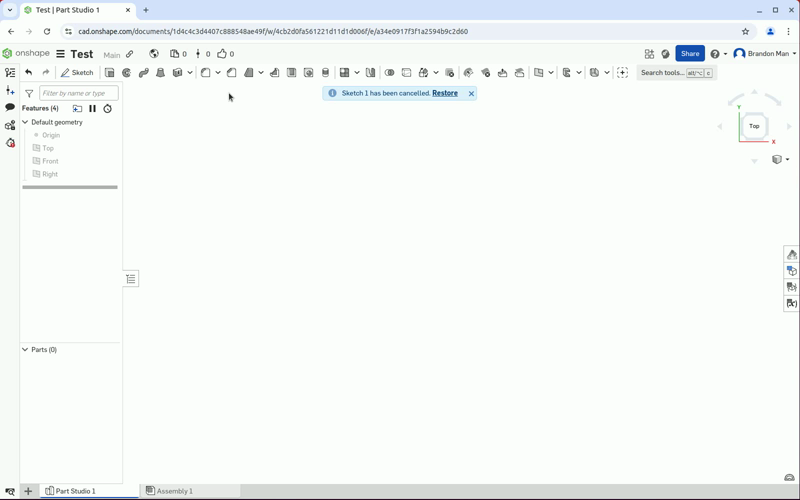
key(shift+h)
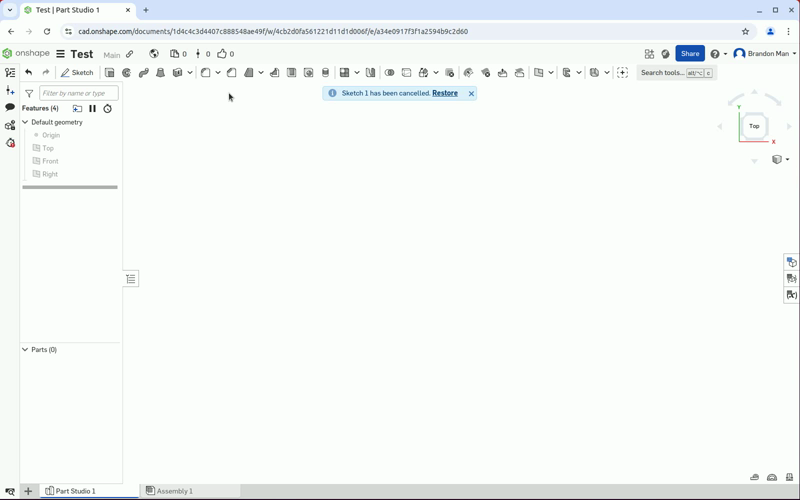
mouse_move(73, 352)
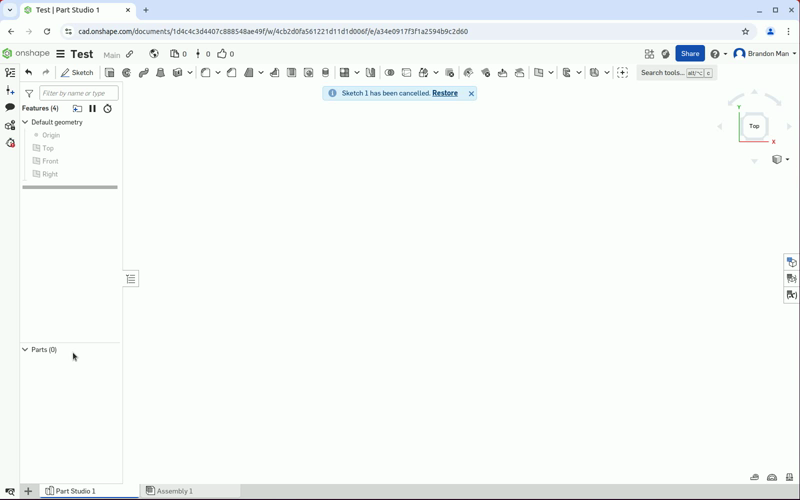
key(y)
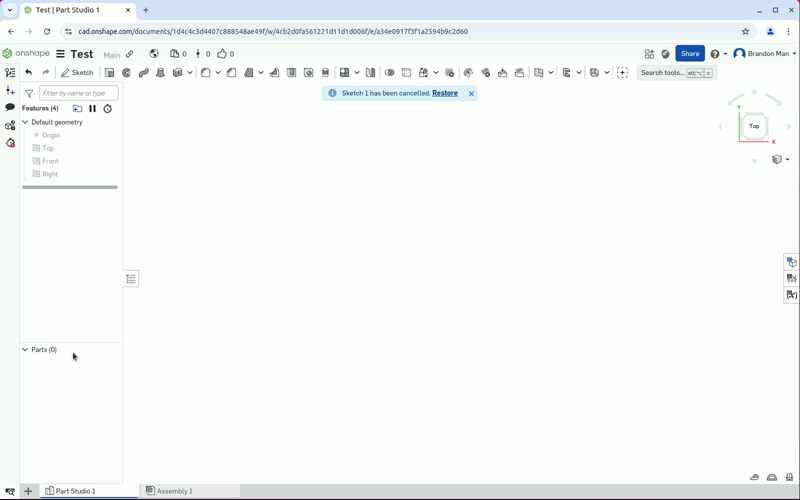
key(shift+p)
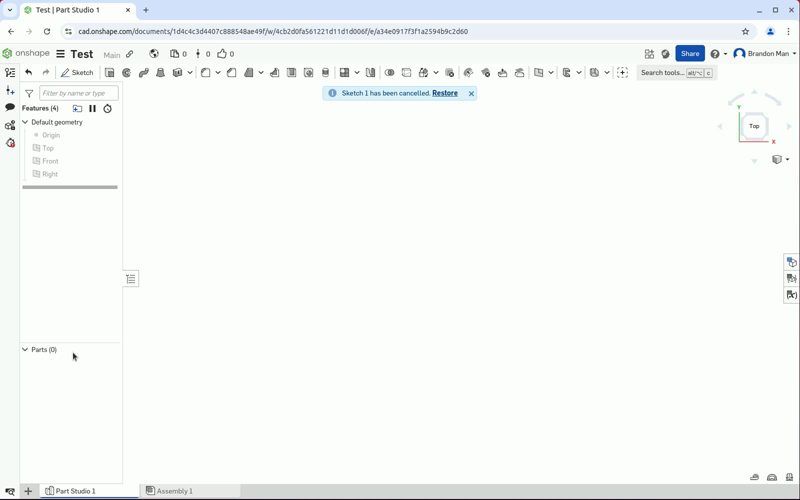
key(space)
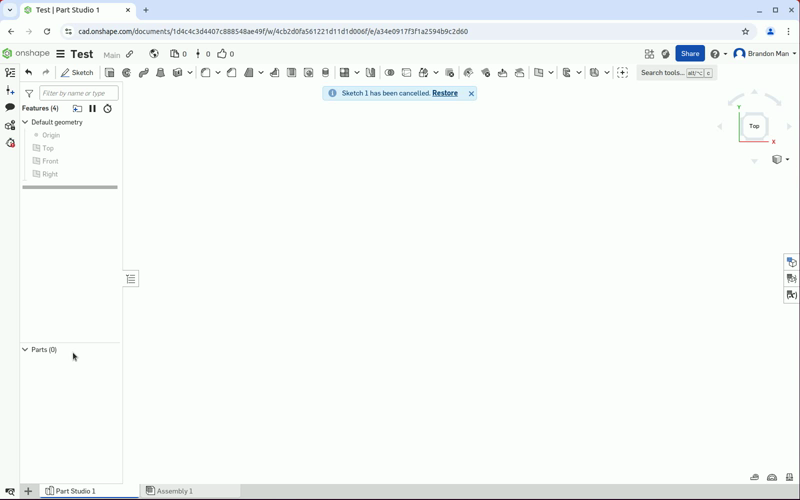
key_down(shift)
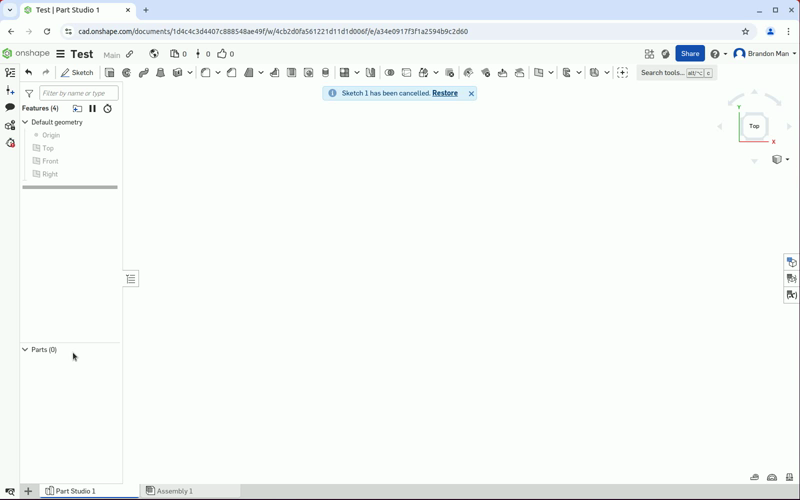
key(up)
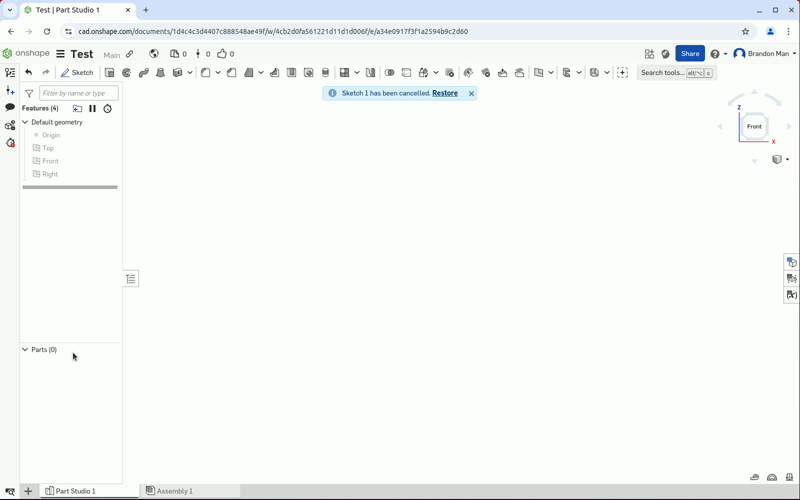
key_up(shift)
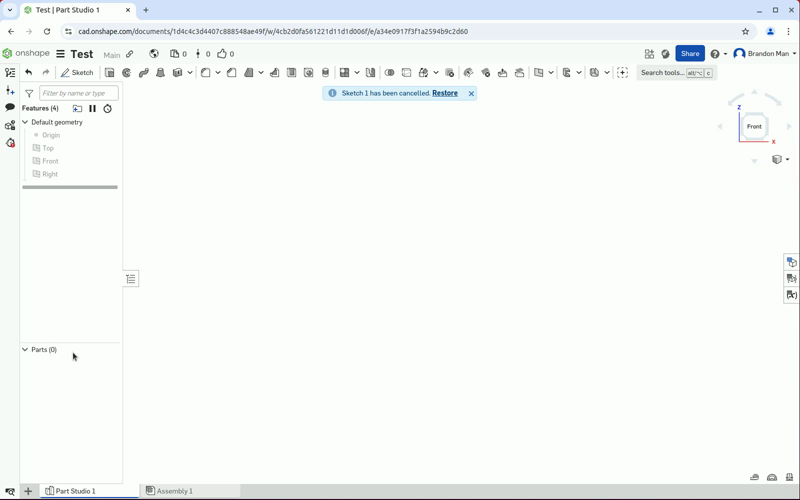
mouse_move(73, 352)
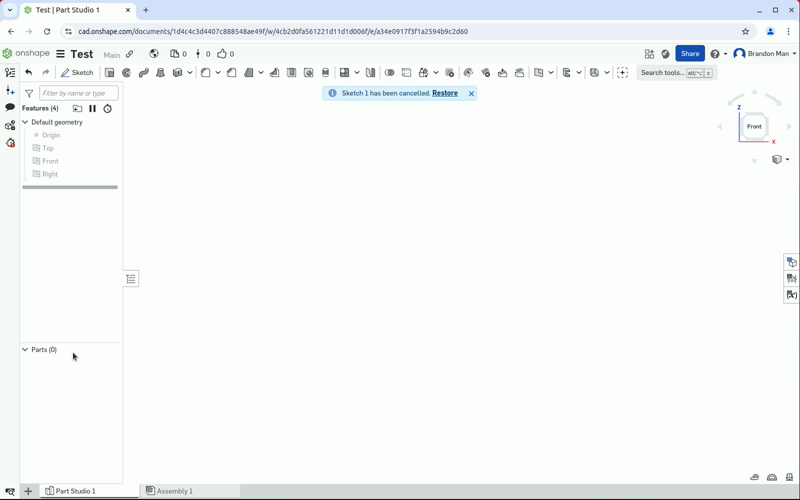
key(shift+y)
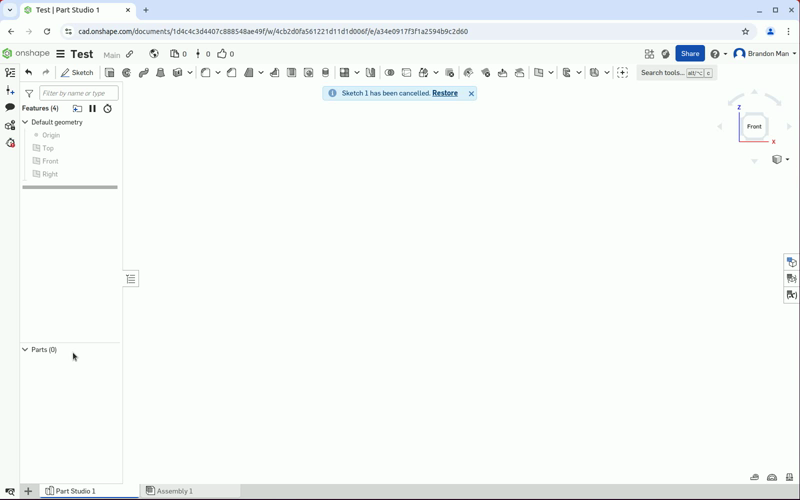
key(shift+s)
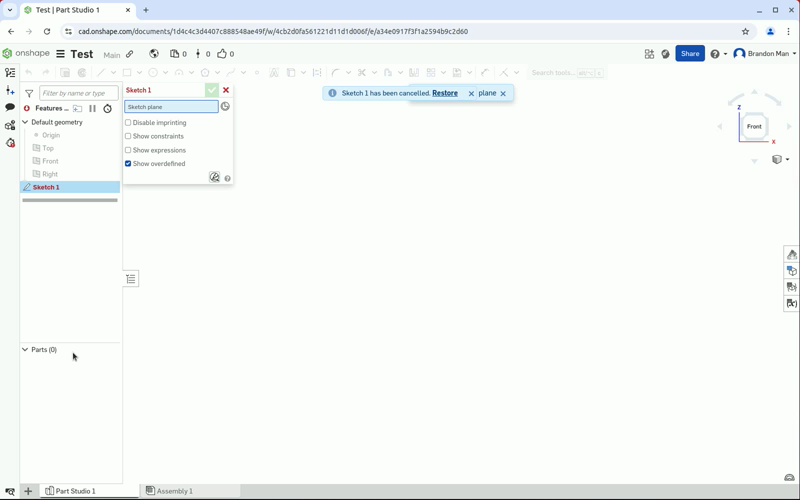
mouse_move(73, 163)
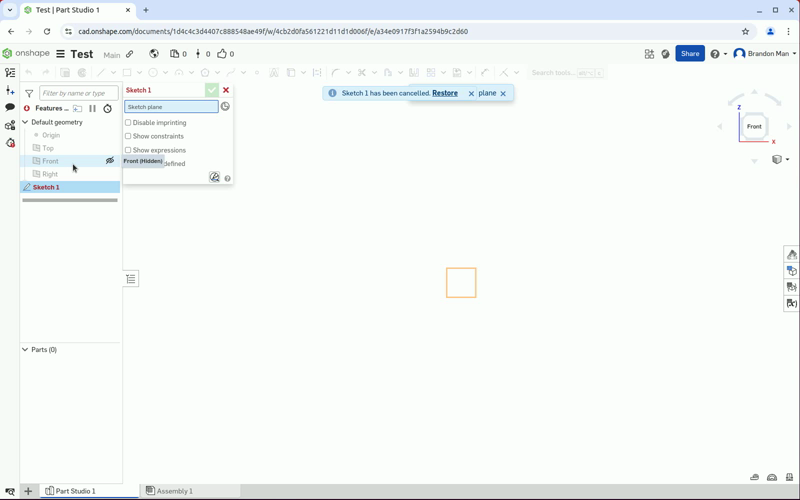
click(73, 163)
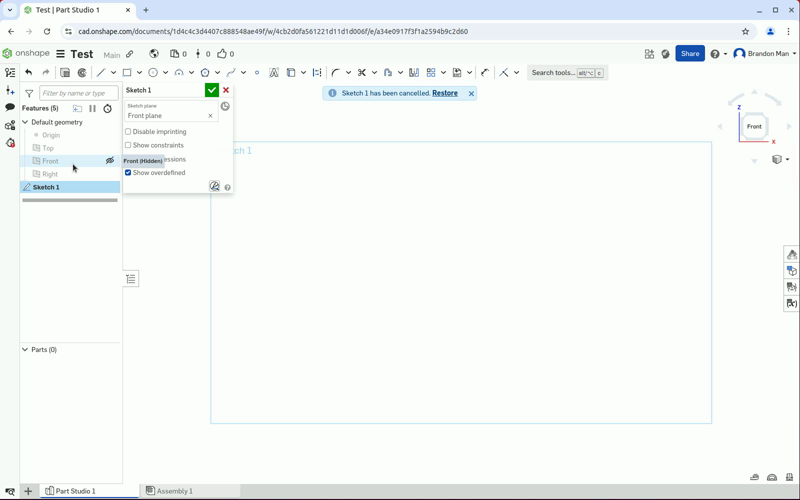
mouse_move(73, 352)
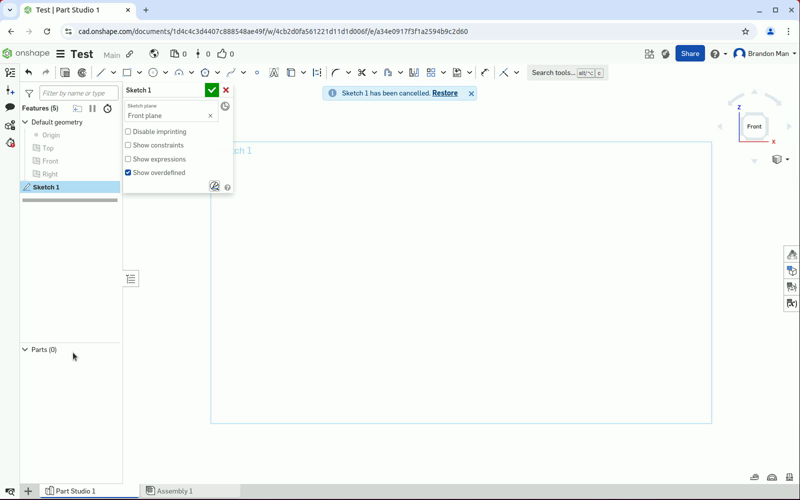
key(y)
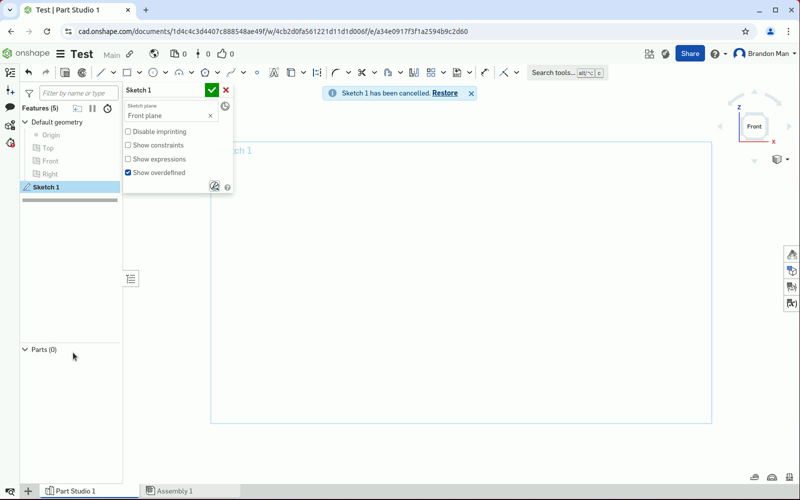
key(c)
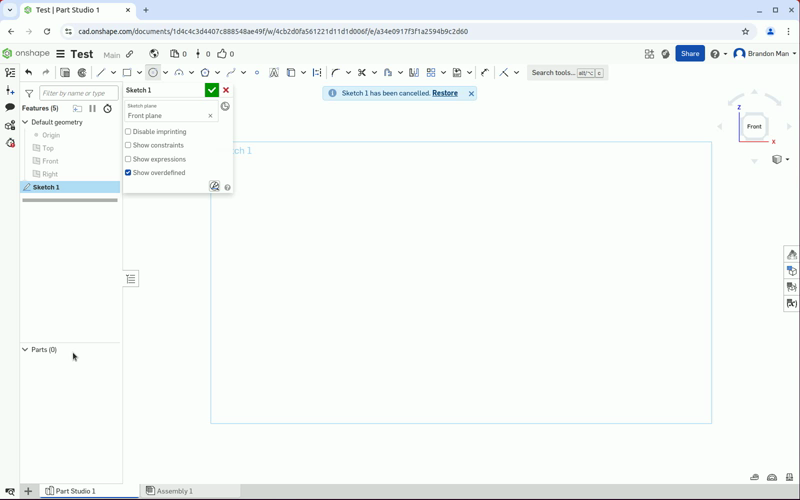
key_down(shift)
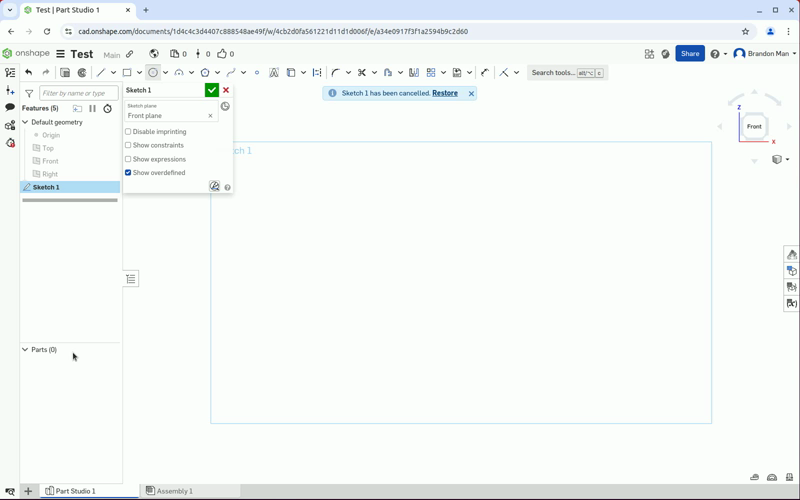
mouse_move(460, 282)
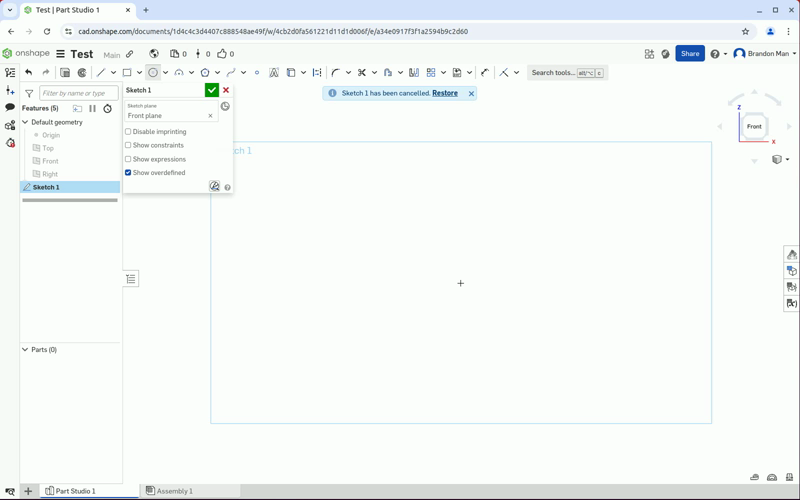
click(460, 282)
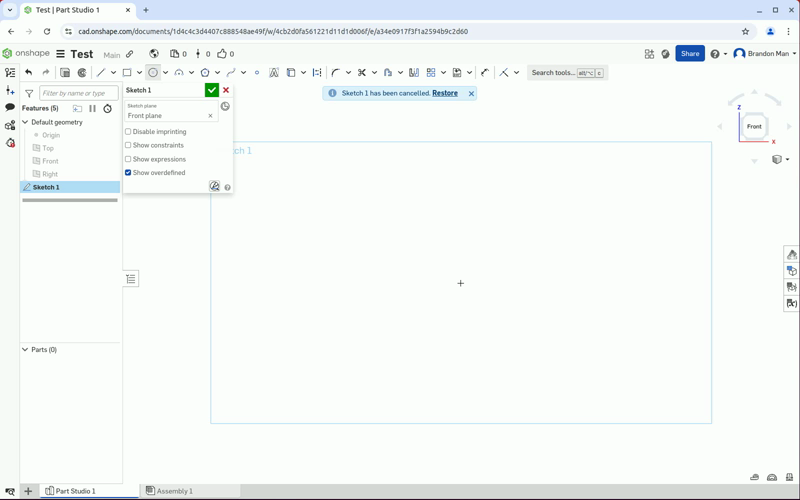
key_up(shift)
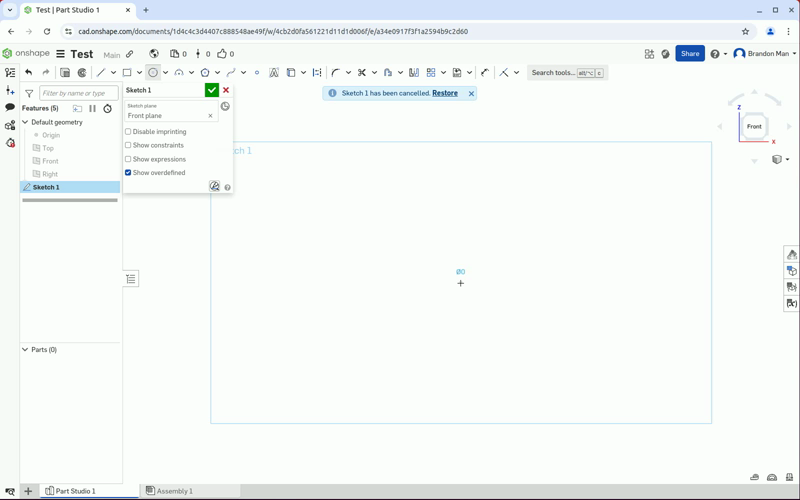
mouse_move(501, 282)
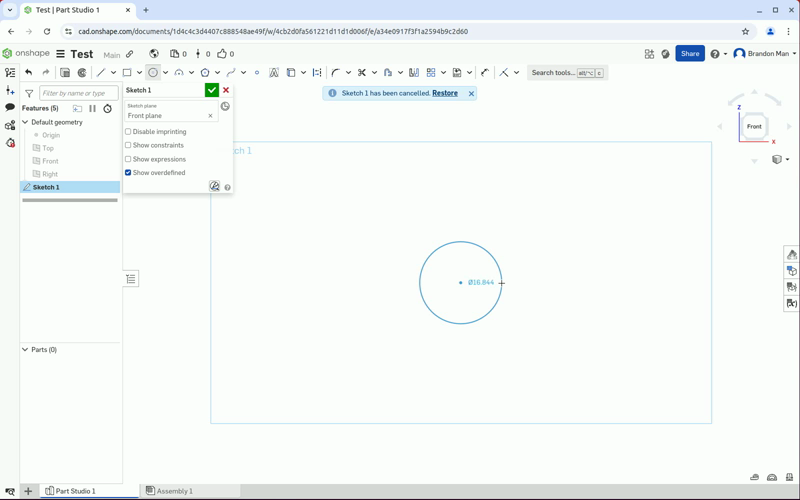
click(501, 282)
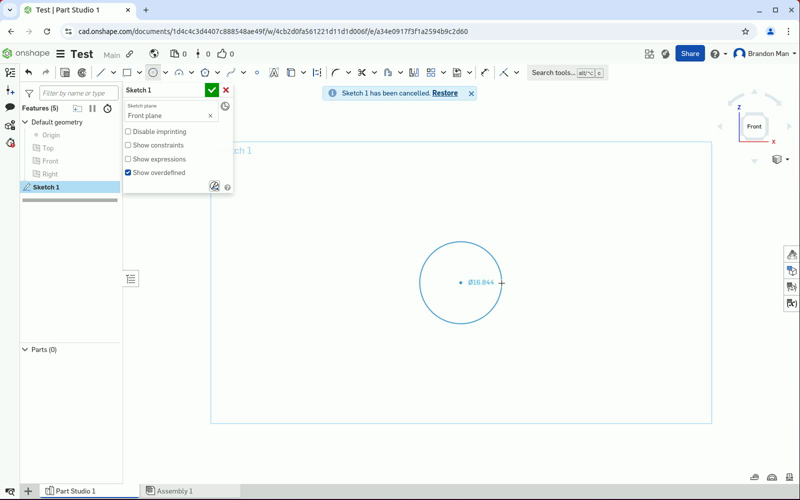
key(esc)
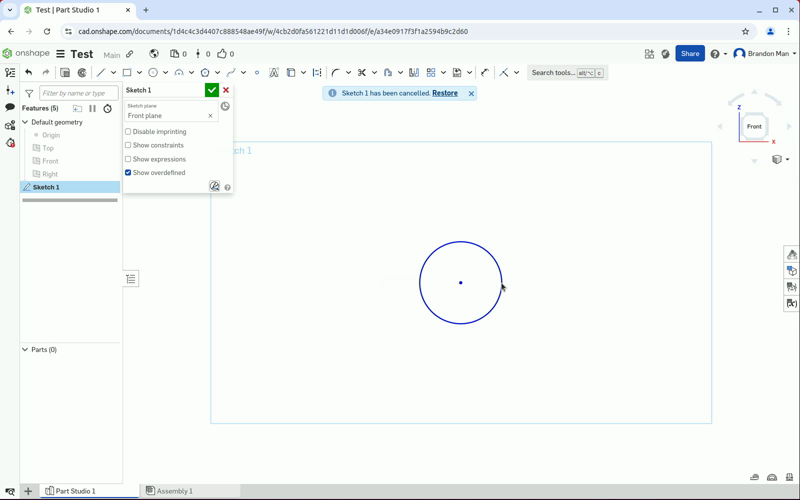
mouse_move(452, 316)
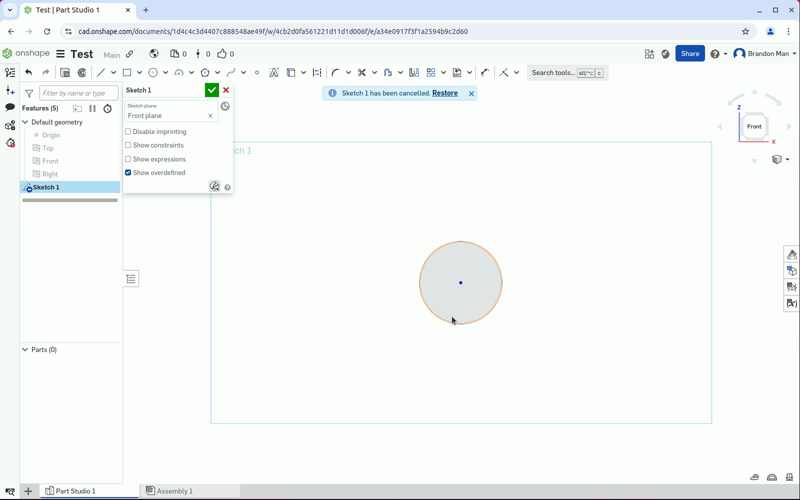
click(452, 316)
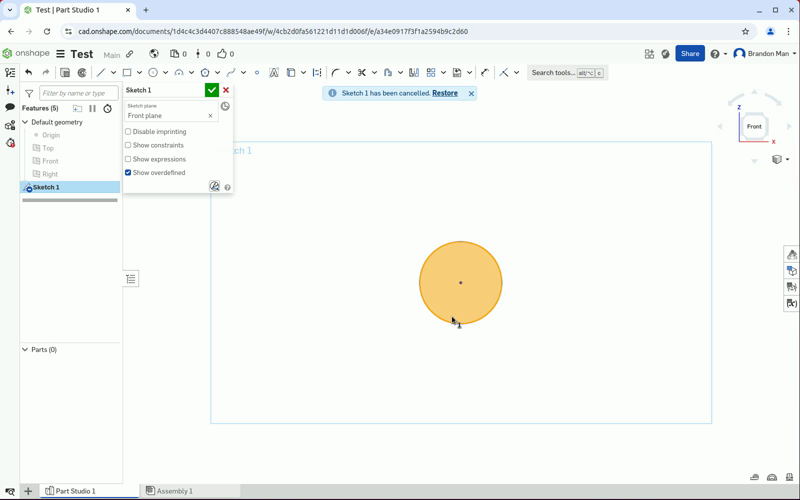
mouse_move(73, 352)
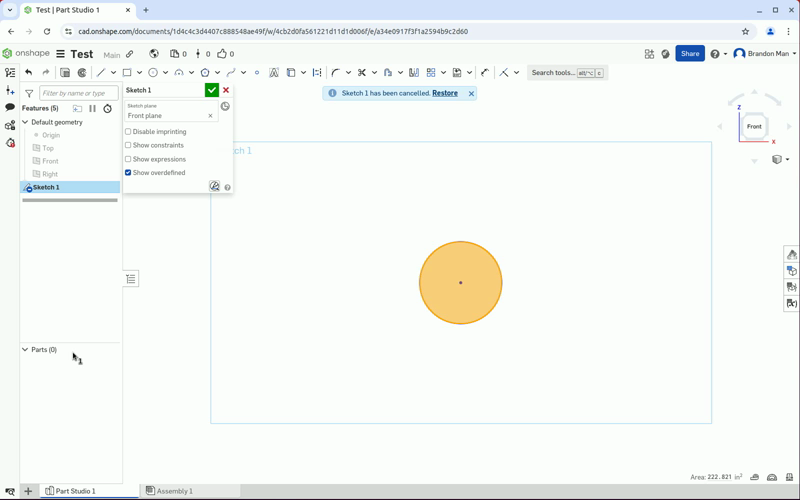
key(shift+y)
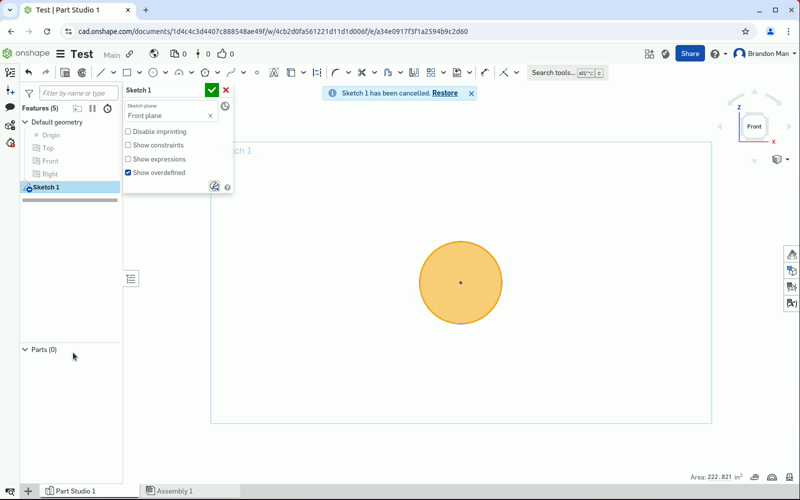
key(shift+e)
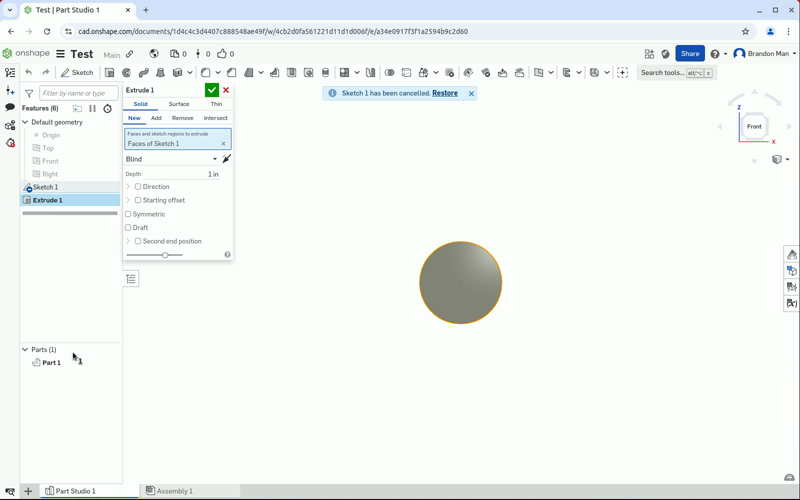
mouse_move(143, 106)
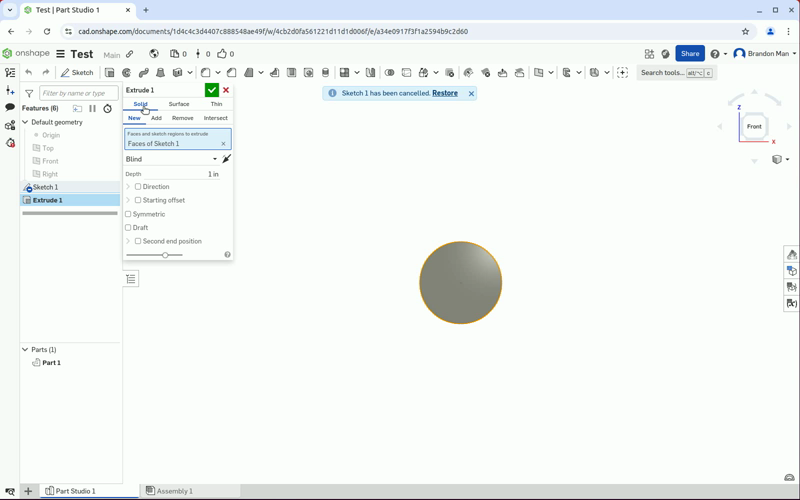
click(143, 106)
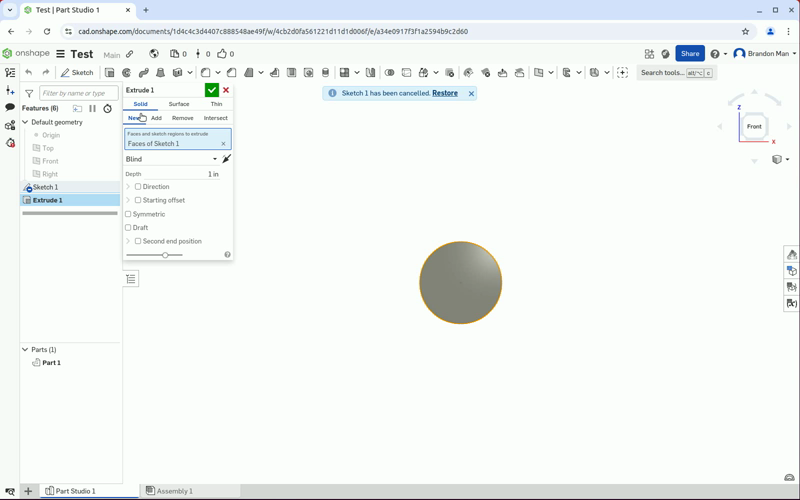
mouse_move(137, 120)
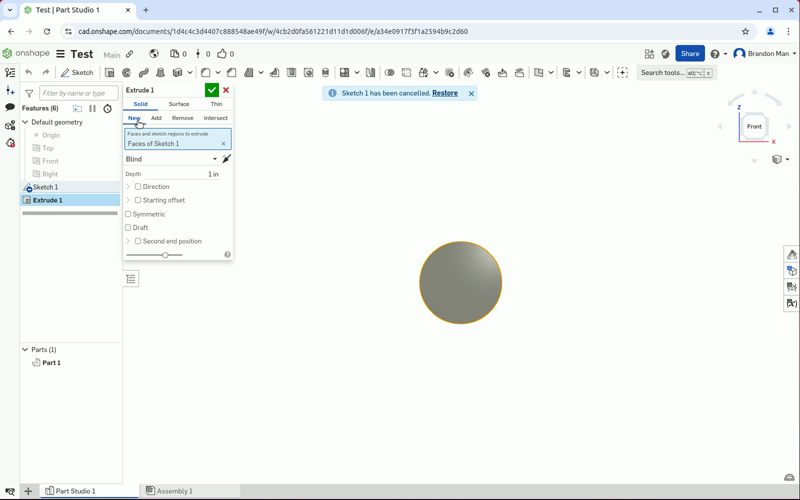
click(137, 120)
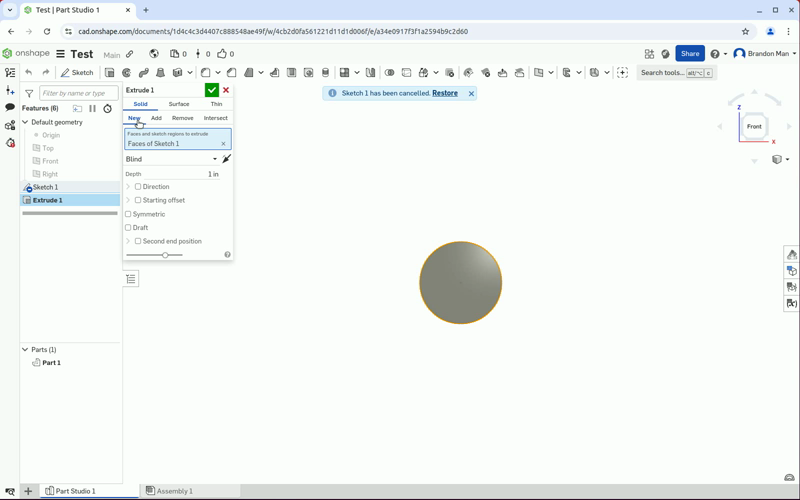
key(tab, 4)
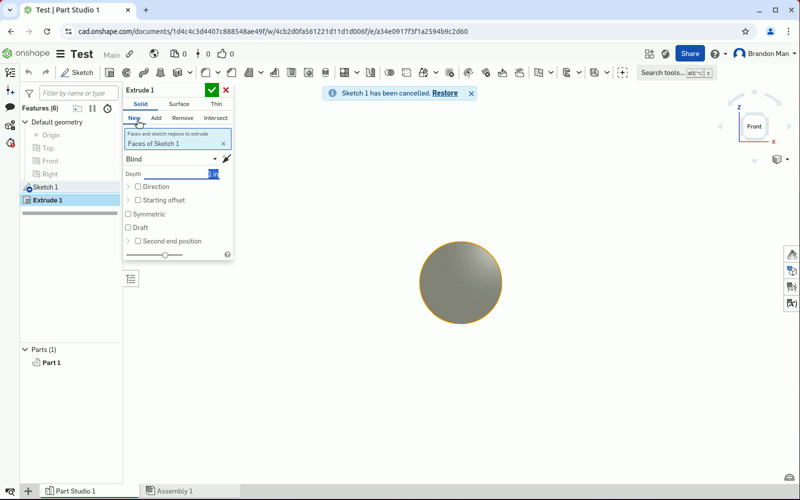
text(46.216)
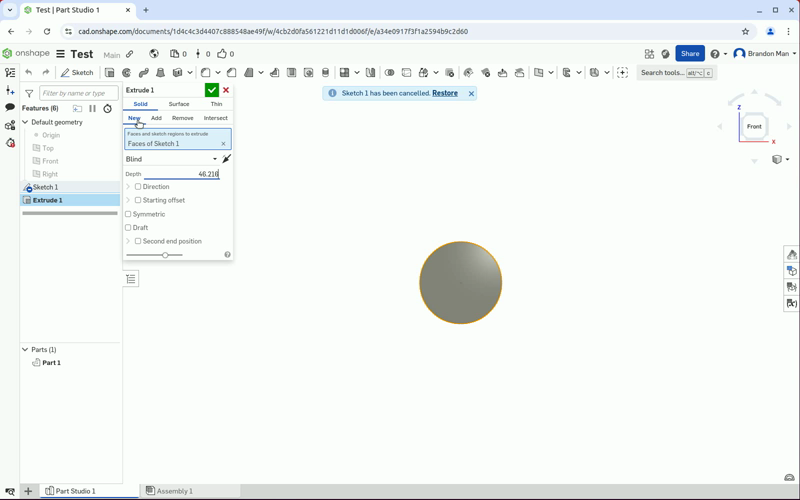
key(tab, 3)
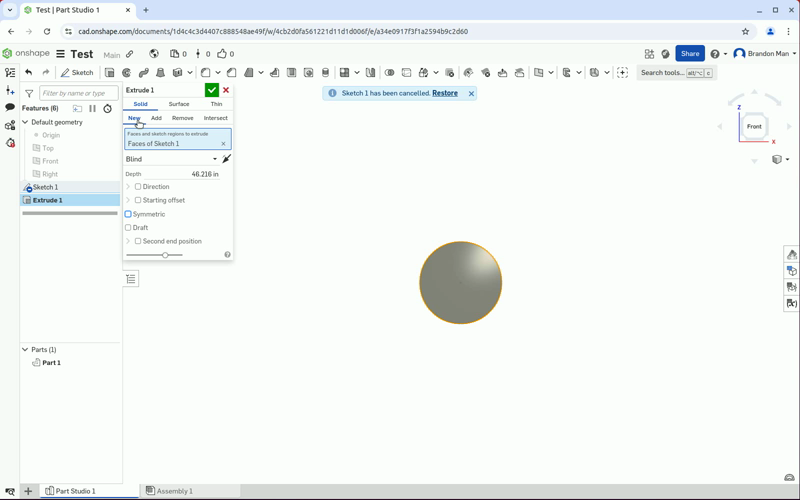
key(space)
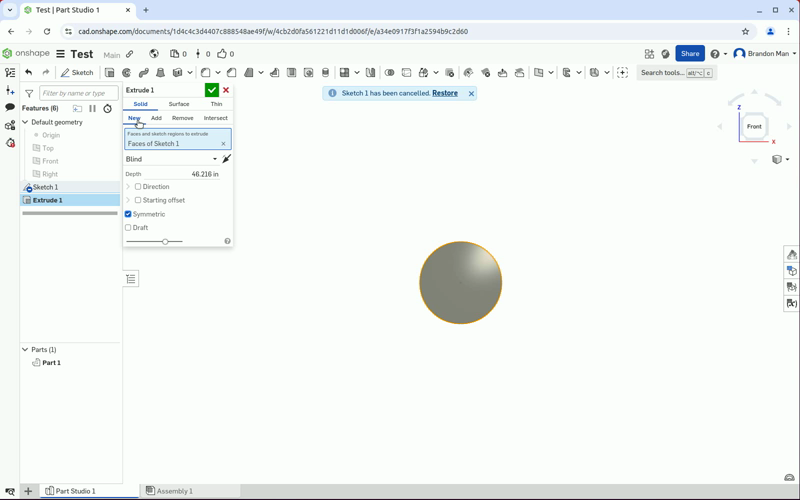
key(enter)
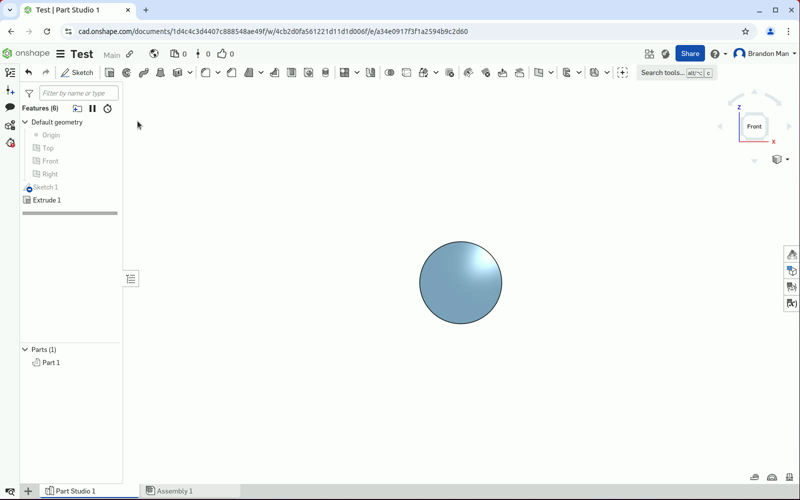
key(shift+h)
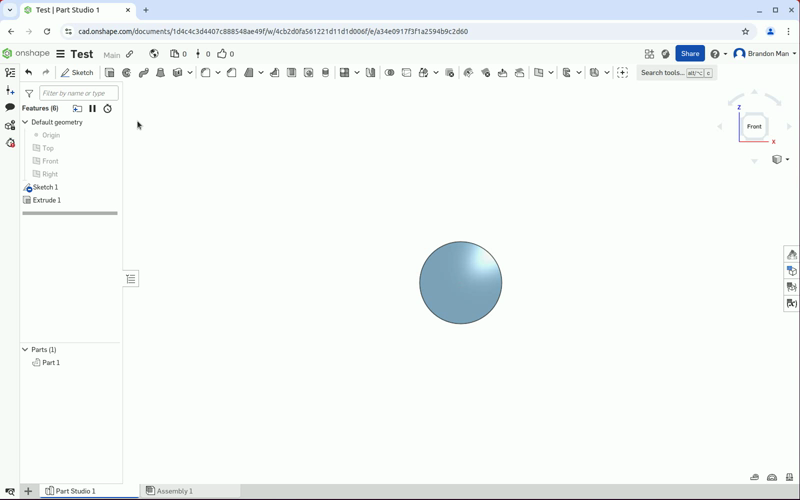
key(shift+h)
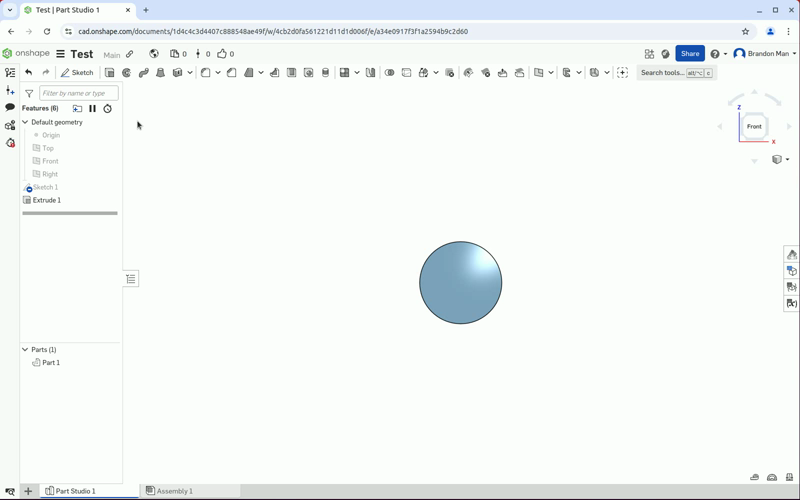
mouse_move(73, 189)
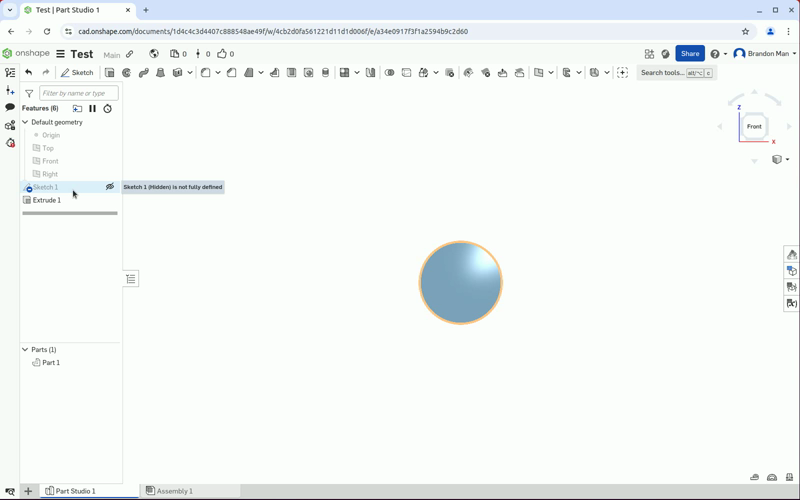
click(73, 189)
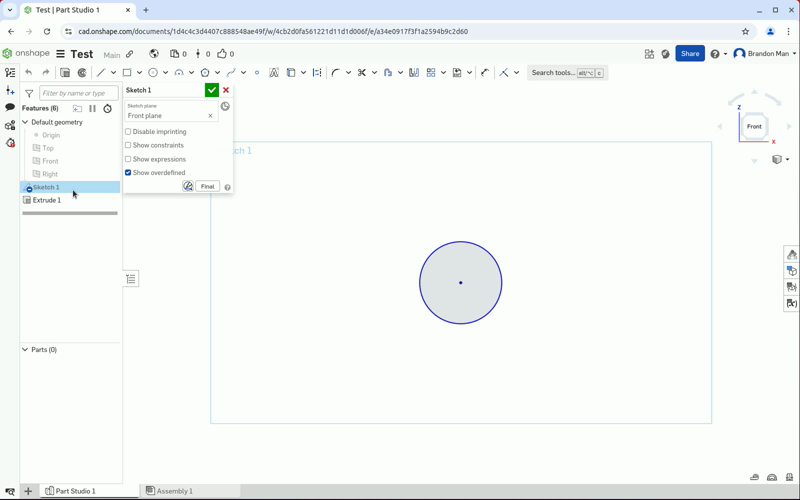
mouse_move(229, 92)
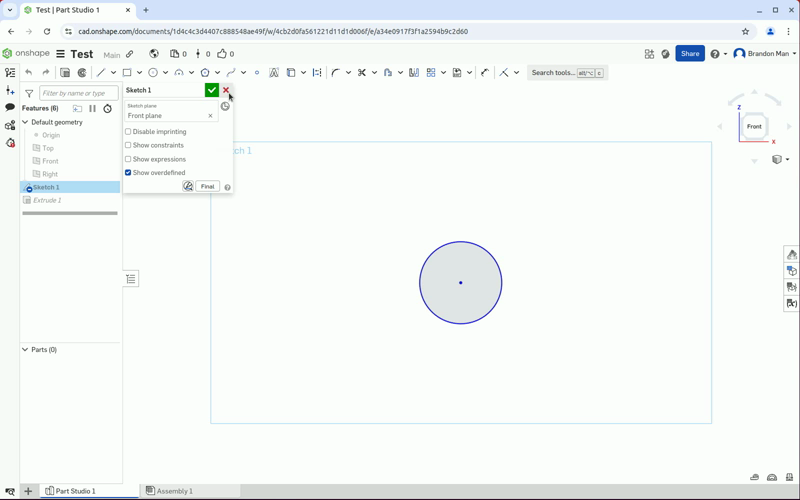
click(229, 92)
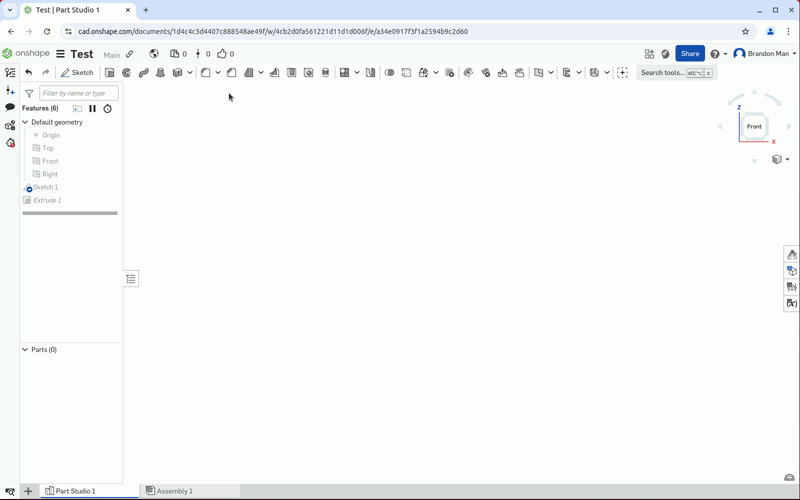
mouse_move(541, 75)
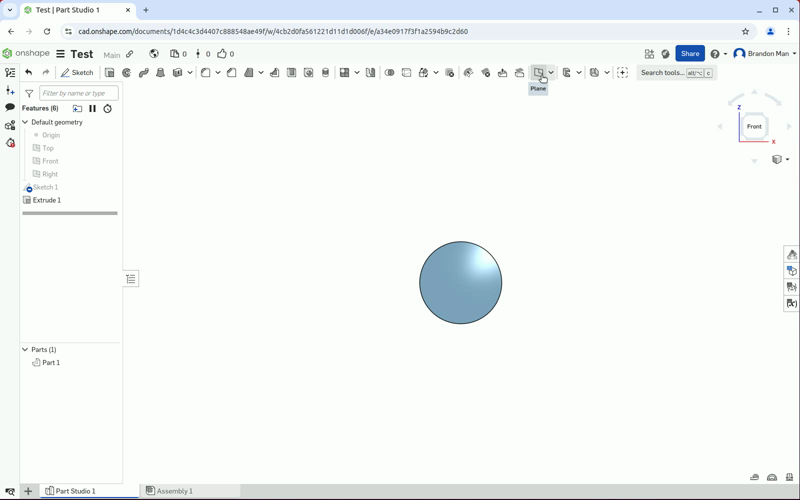
click(541, 75)
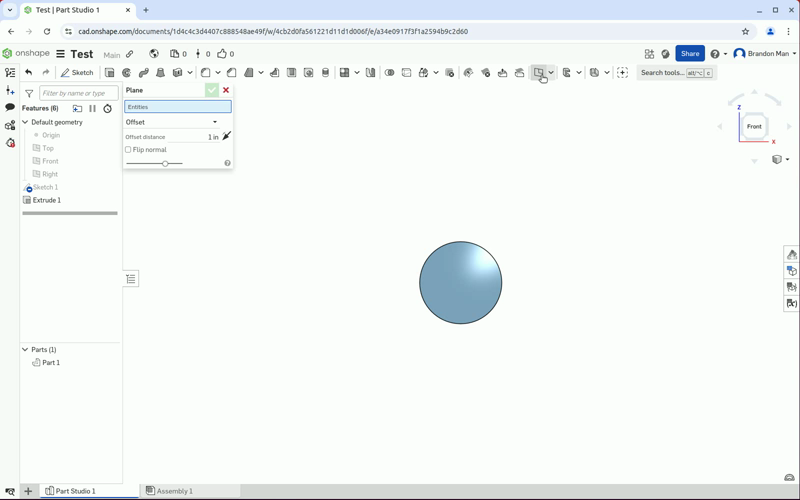
mouse_move(73, 163)
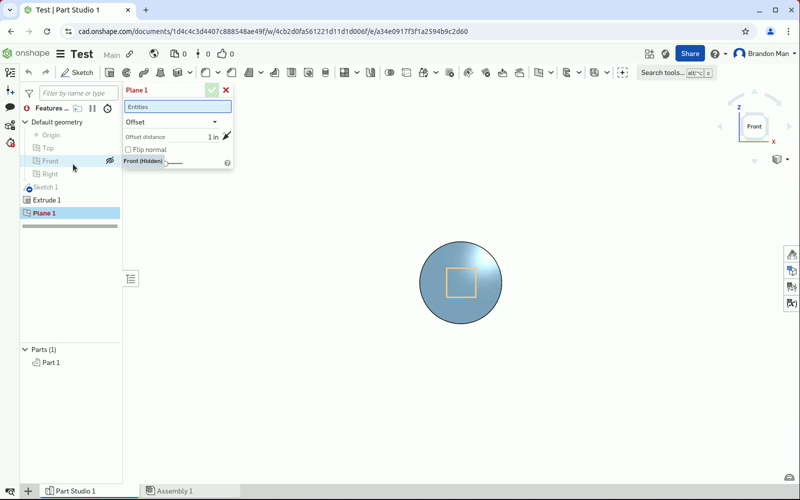
click(73, 163)
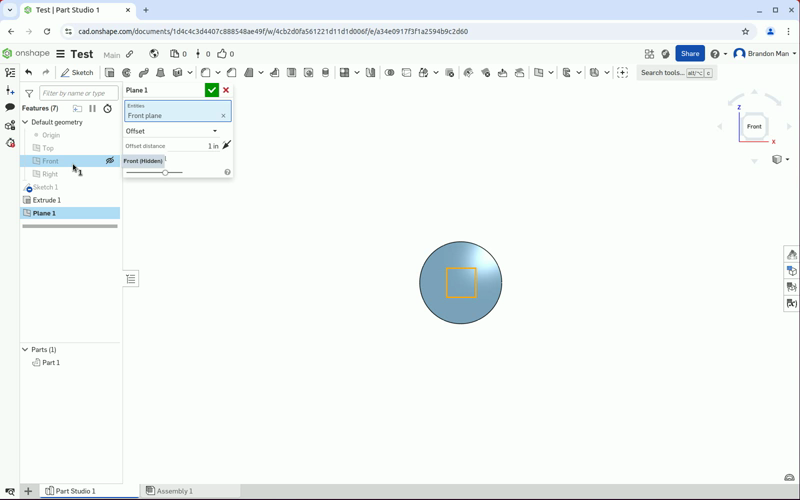
key(tab, 2)
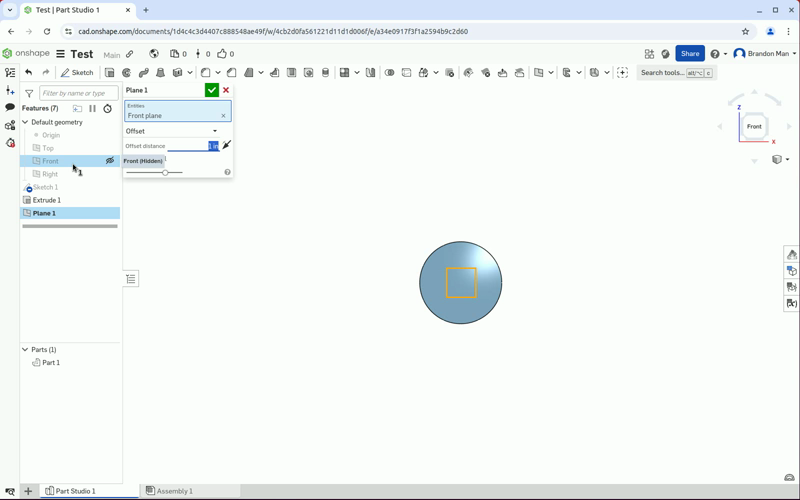
text(23.108)
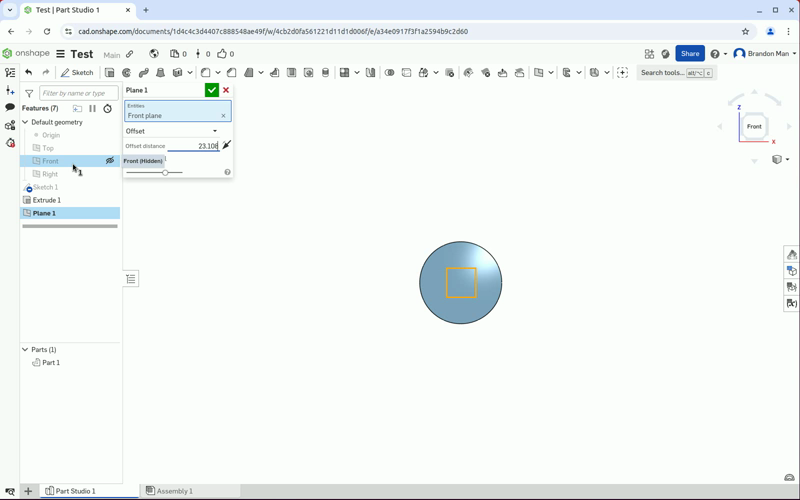
key(enter, 2)
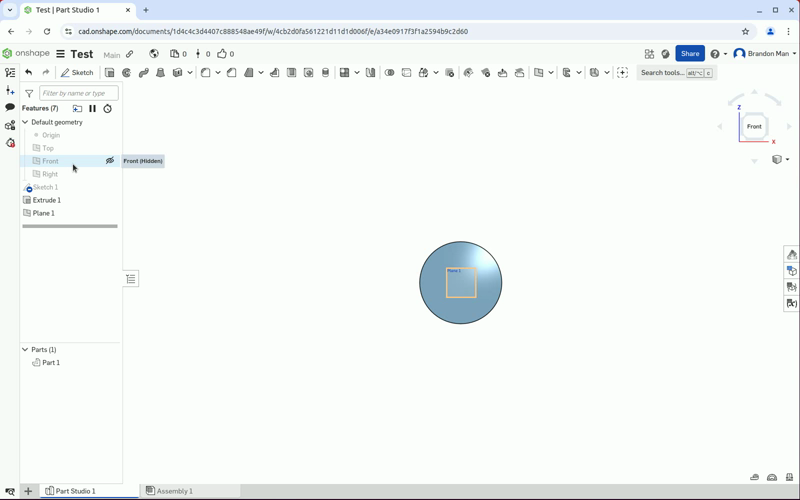
key(shift+s)
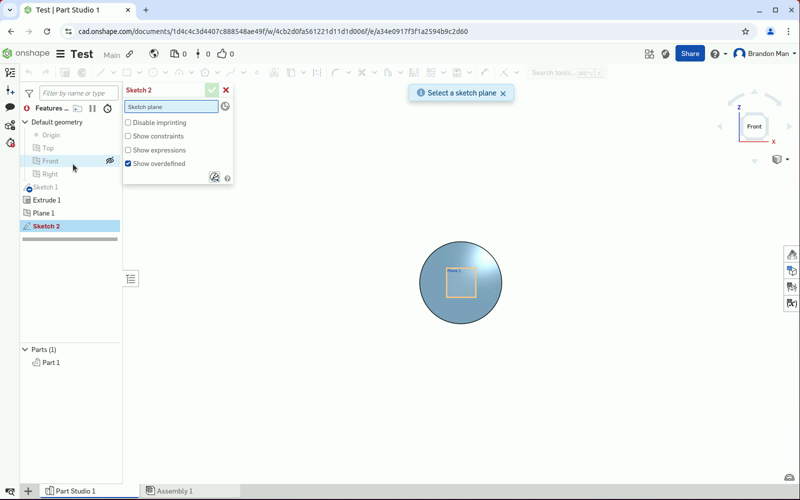
mouse_move(73, 215)
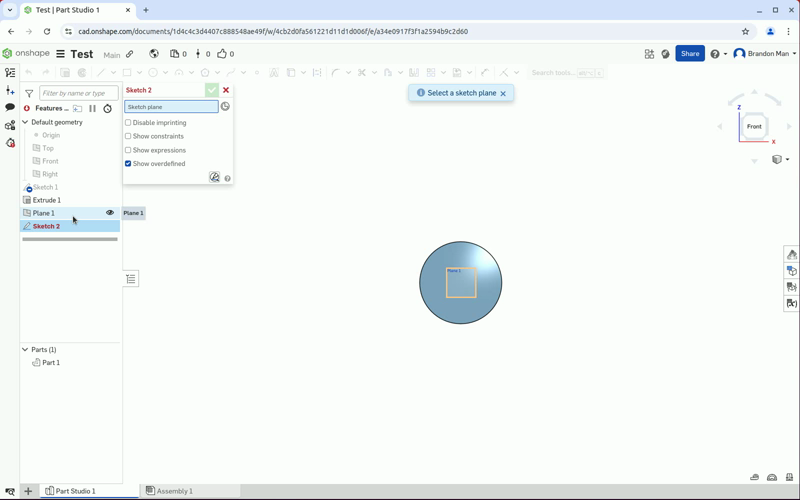
click(73, 215)
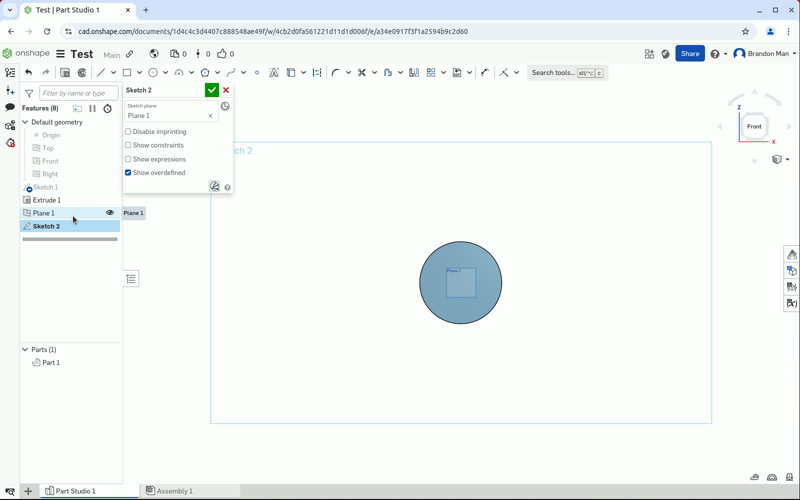
mouse_move(73, 352)
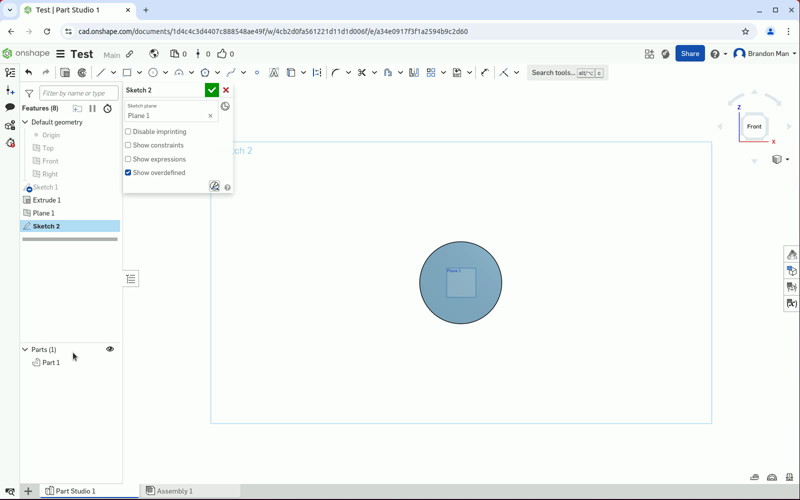
key(y)
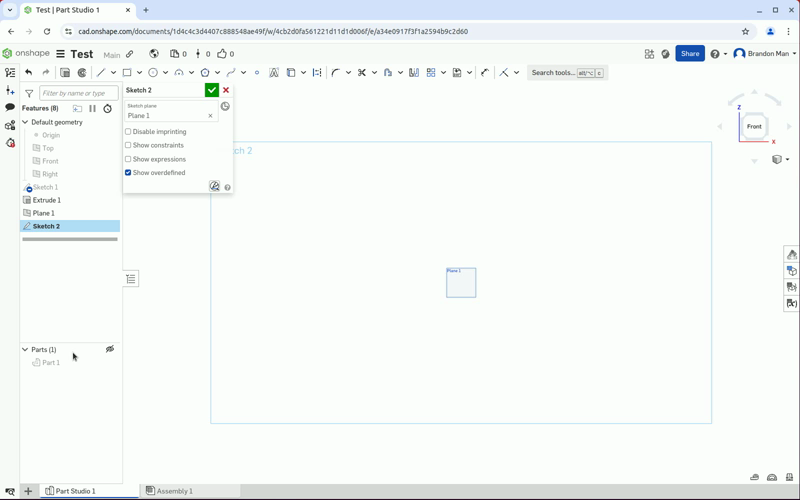
key(c)
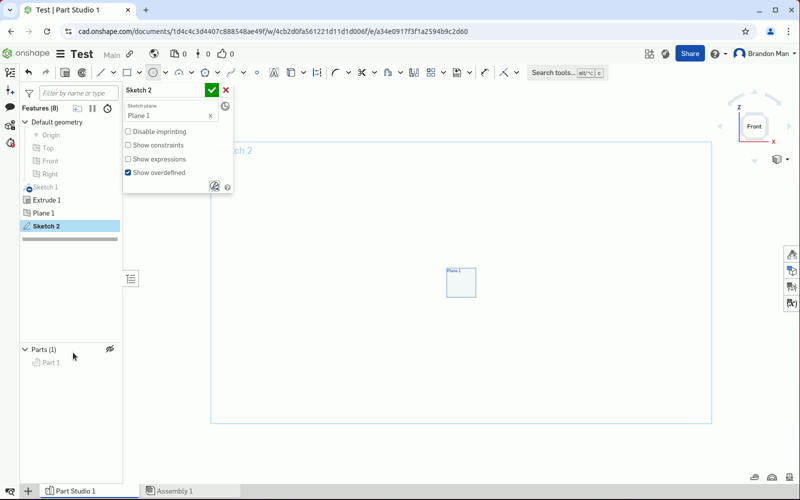
key_down(shift)
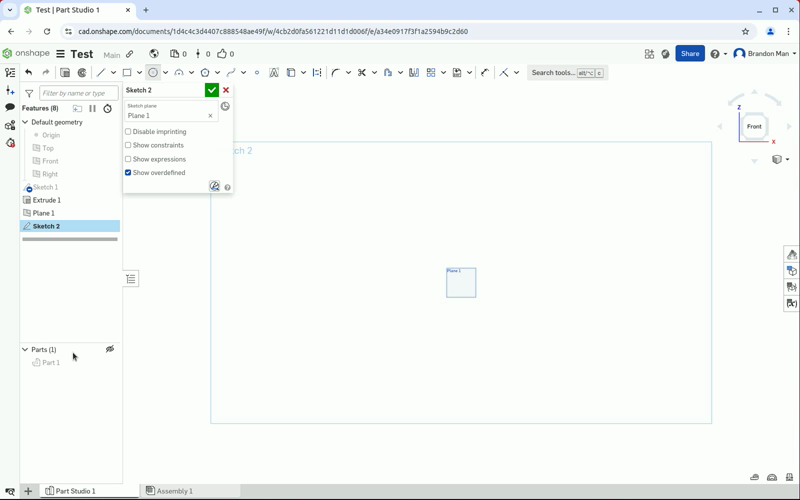
mouse_move(460, 282)
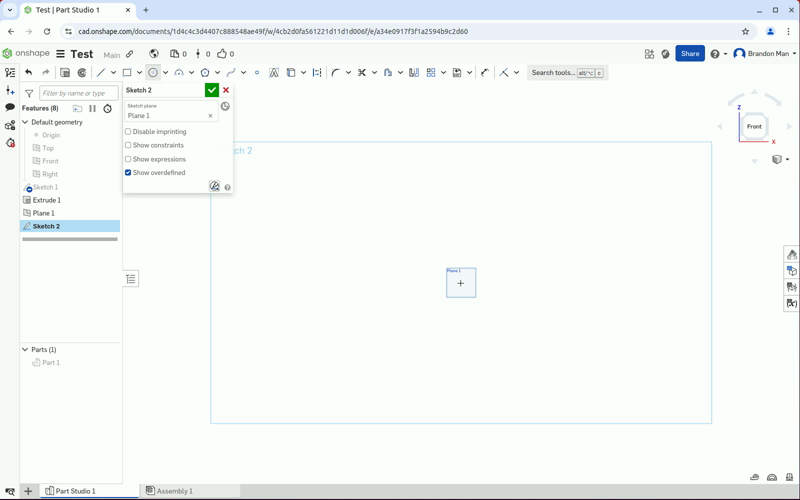
click(460, 282)
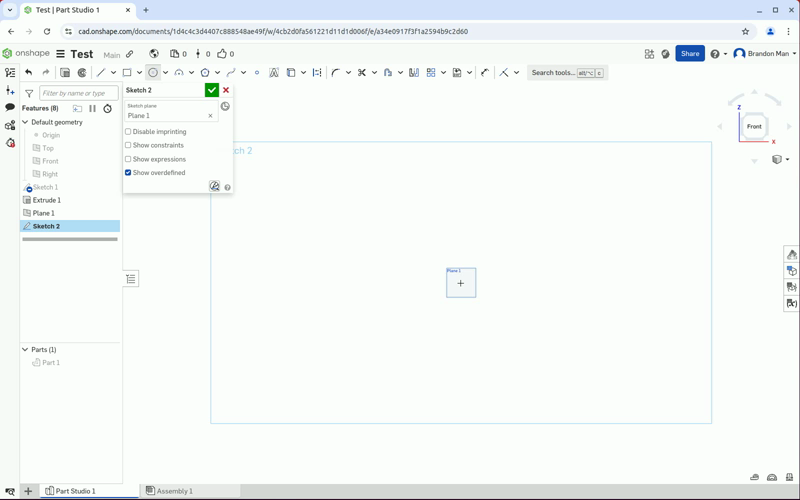
key_up(shift)
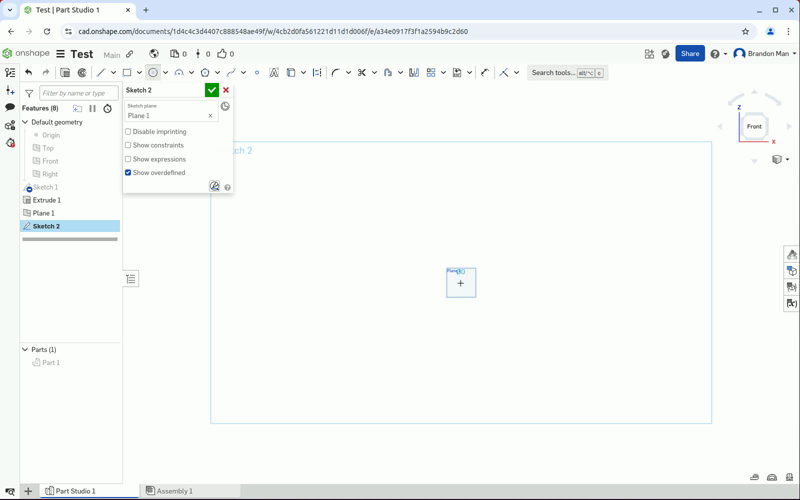
mouse_move(498, 282)
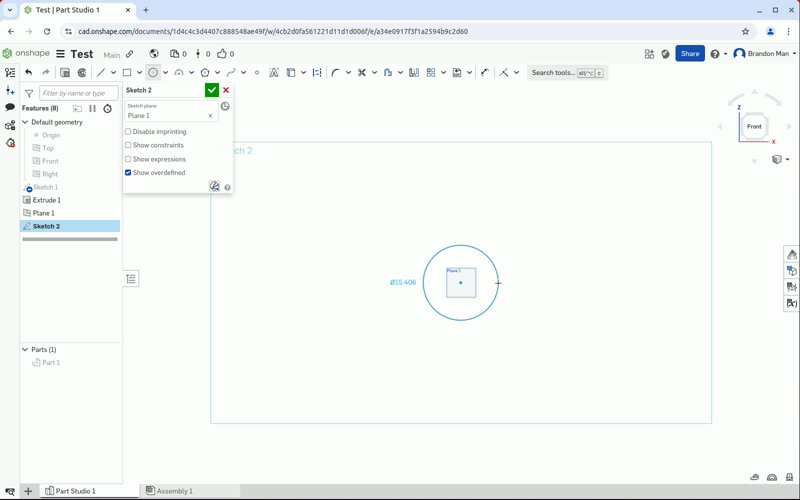
click(498, 282)
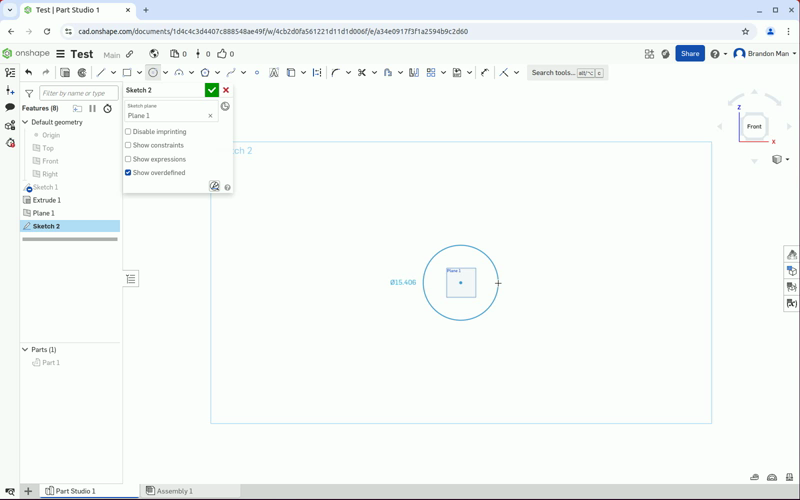
key(esc)
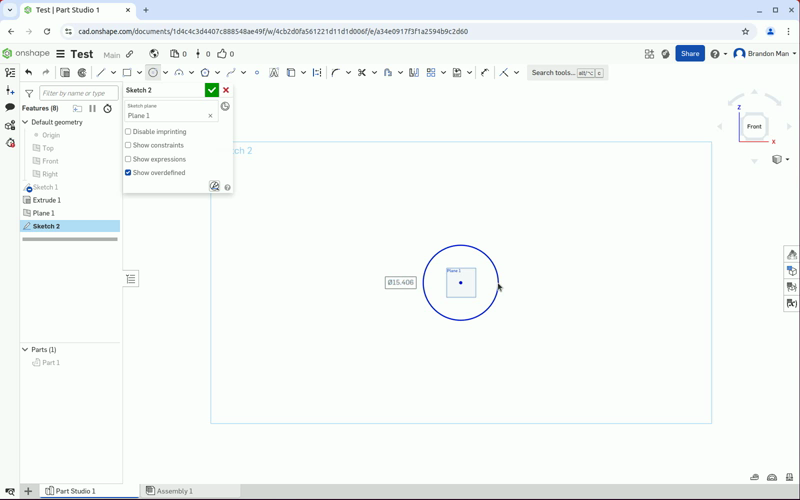
mouse_move(481, 282)
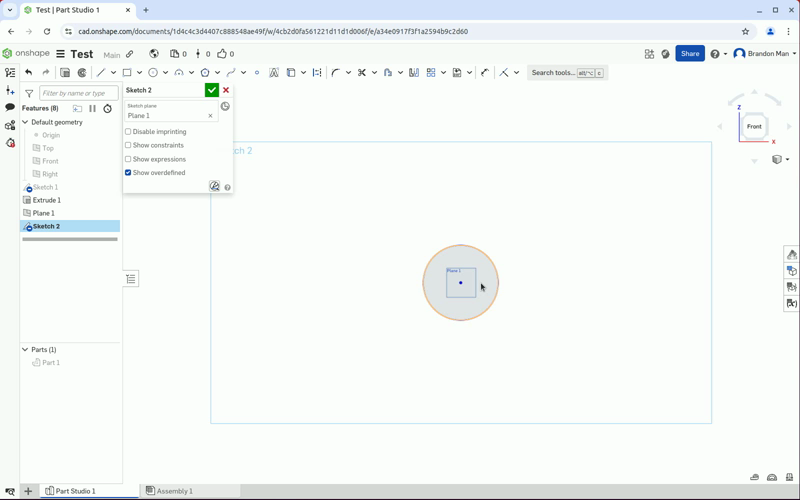
click(481, 282)
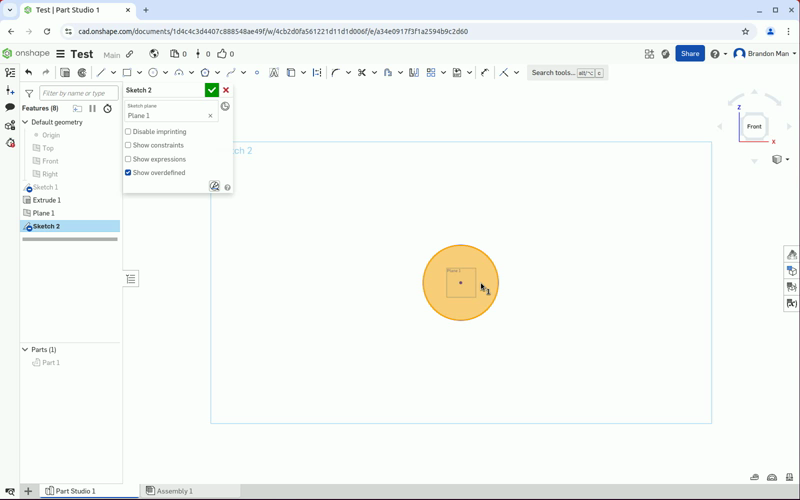
mouse_move(73, 352)
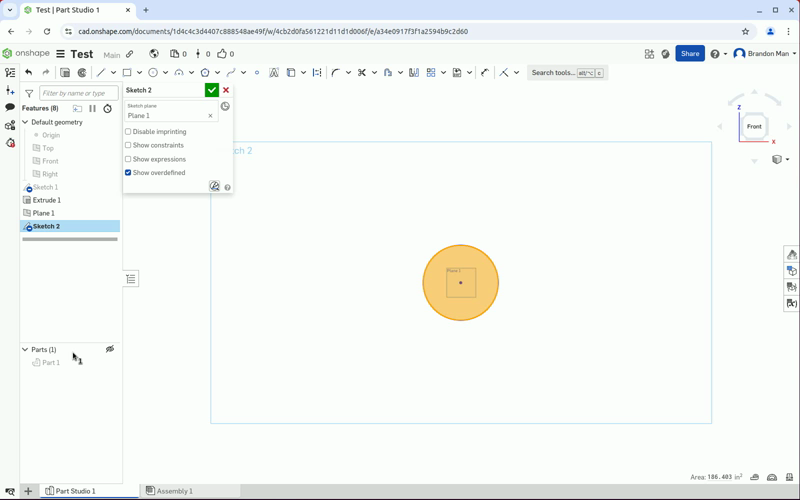
key(shift+y)
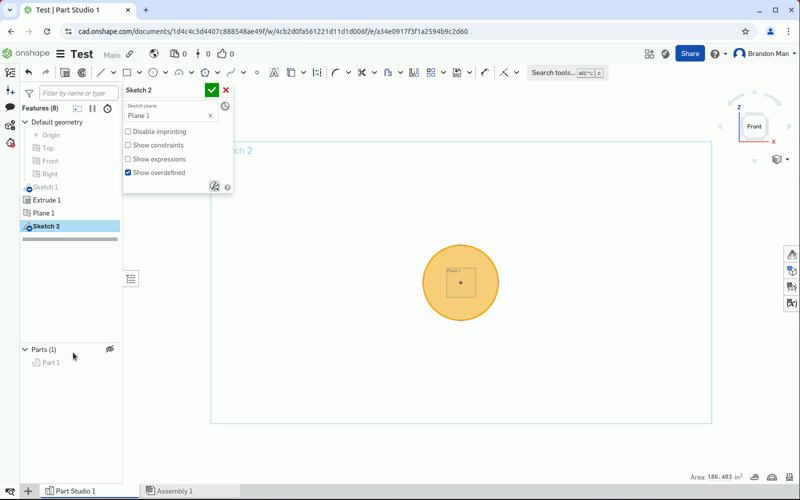
key(shift+e)
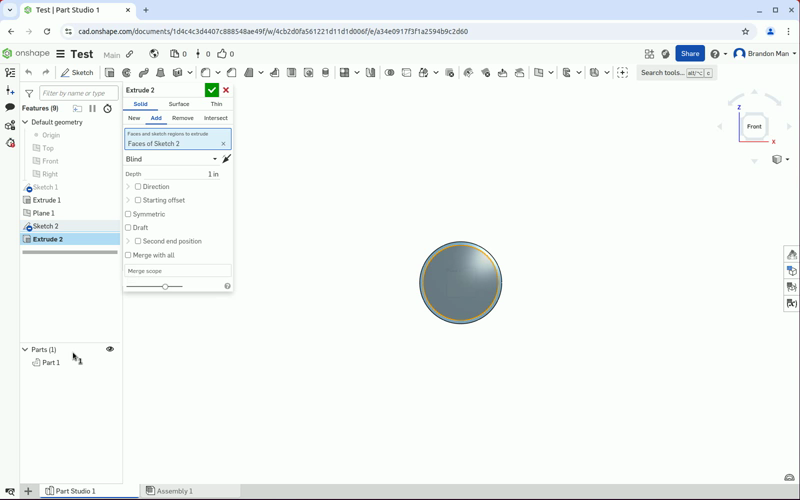
mouse_move(143, 106)
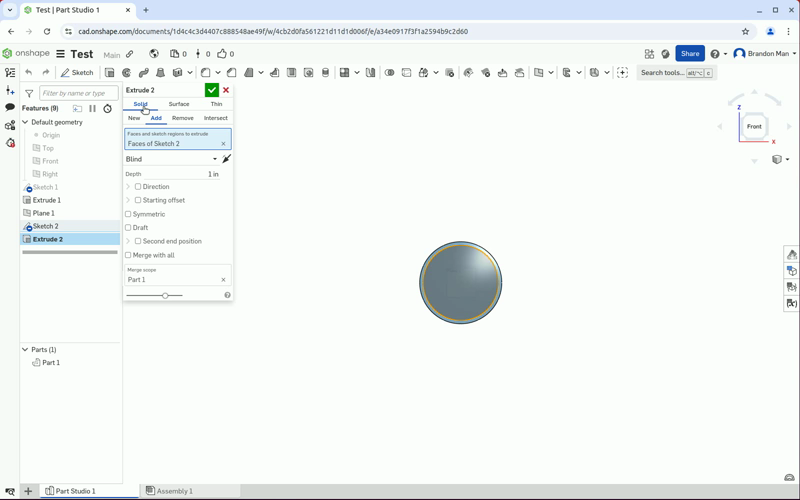
click(143, 106)
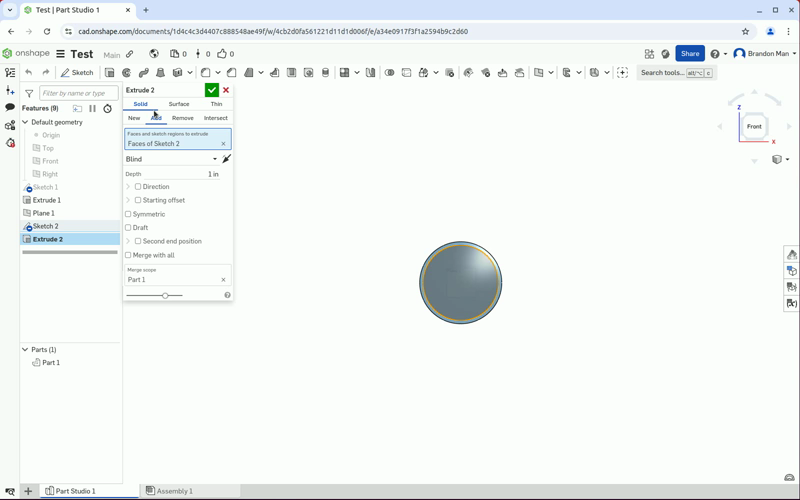
mouse_move(186, 120)
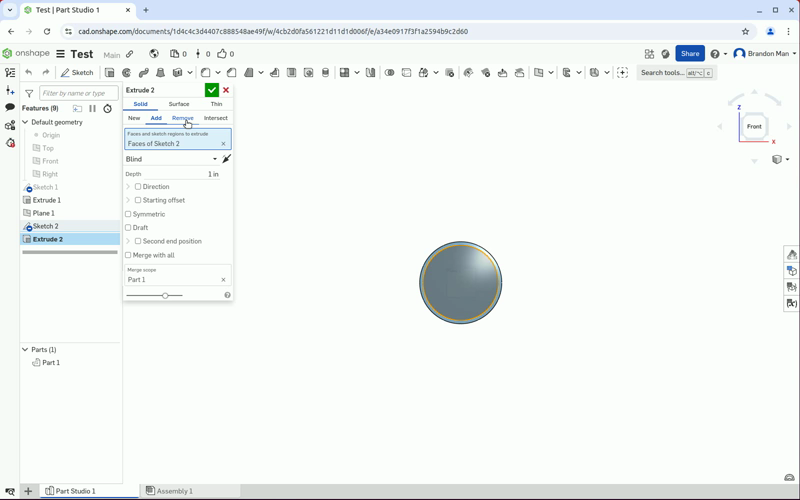
click(186, 120)
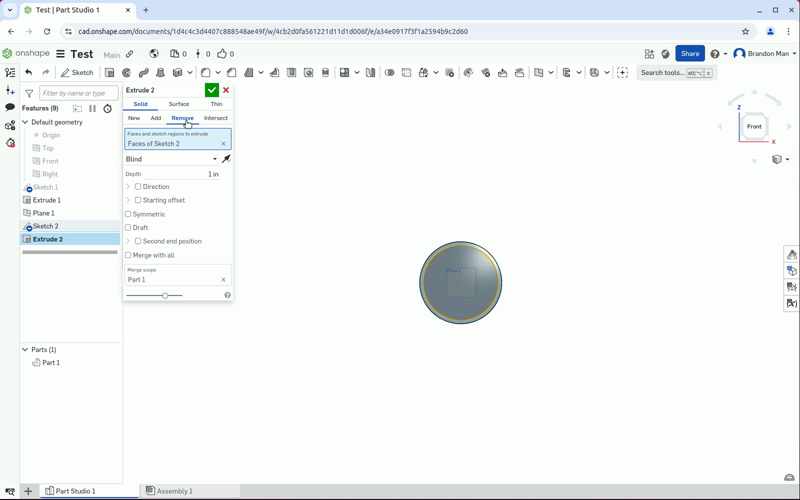
key(tab, 4)
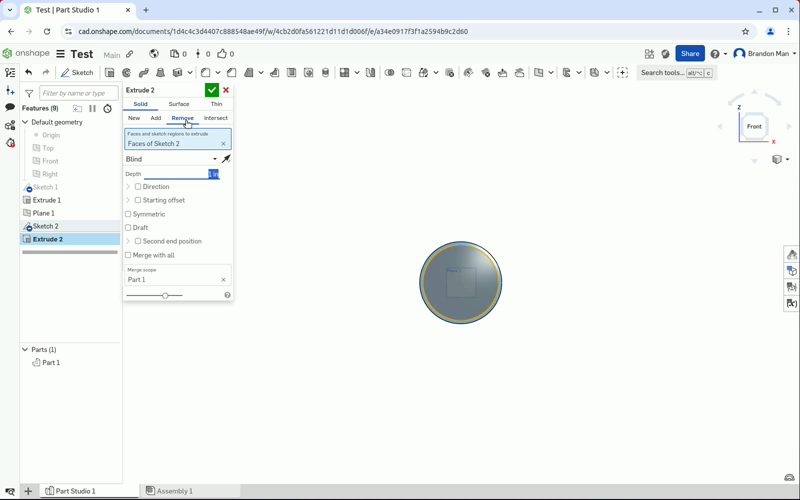
text(30.811)
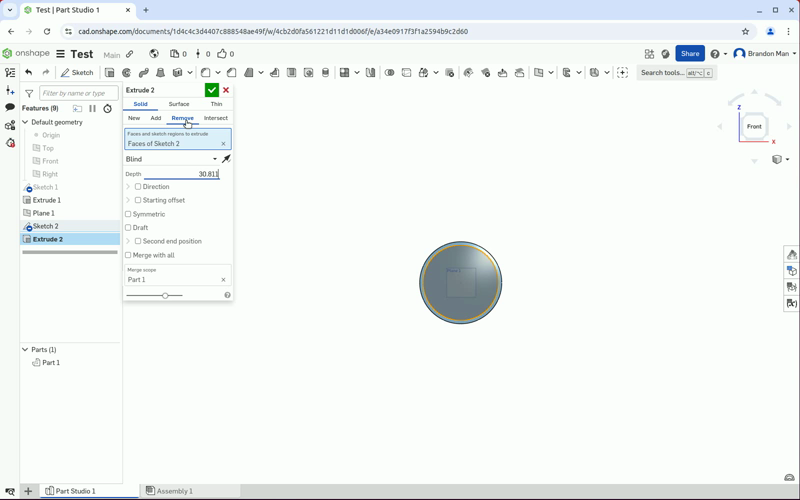
key(tab, 6)
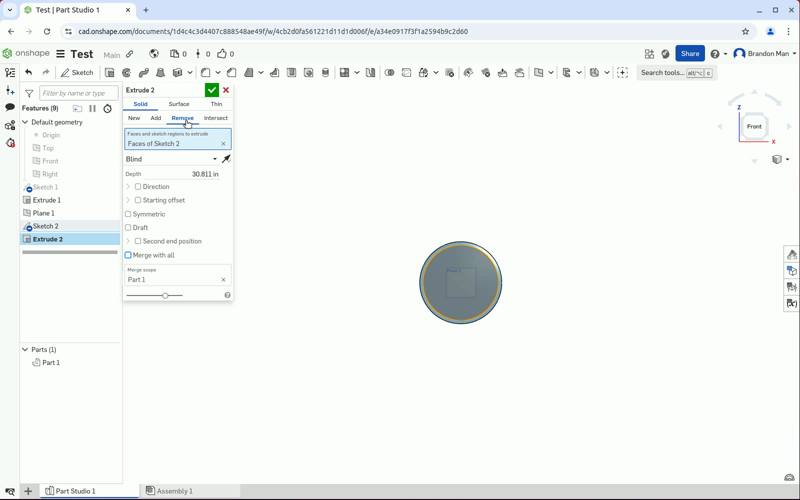
key(space)
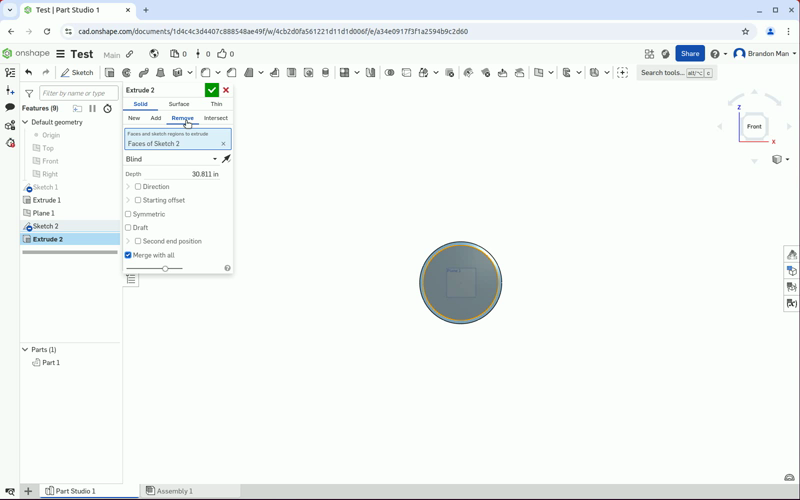
key(enter)
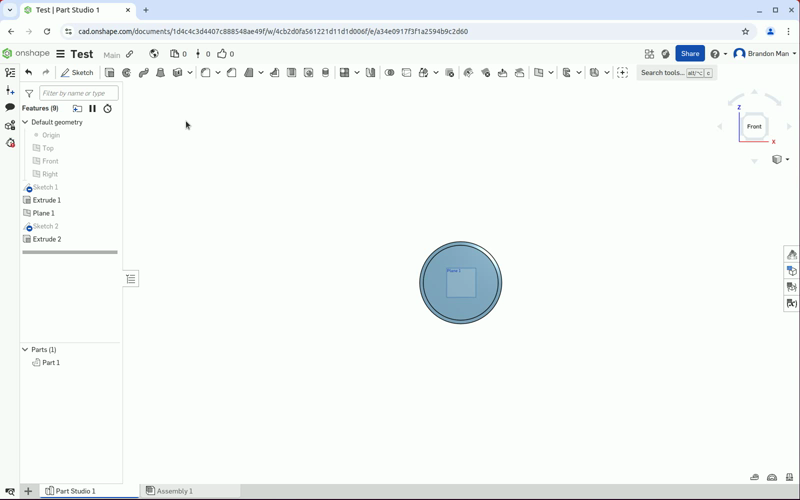
key(shift+h)
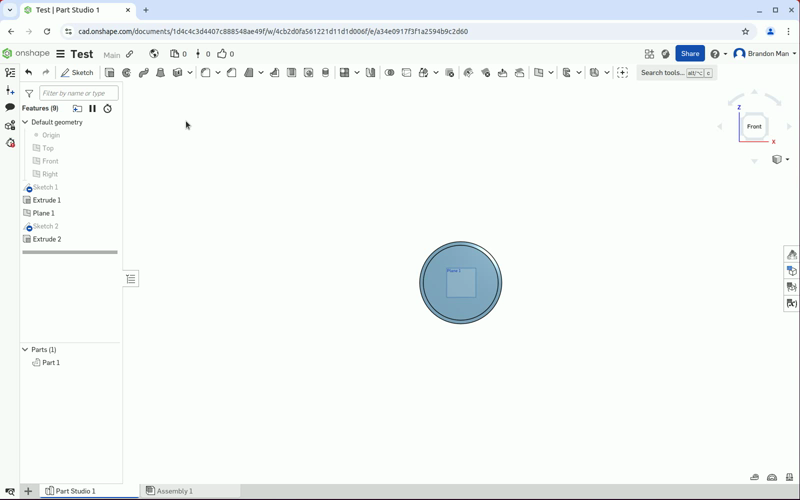
key(shift+h)
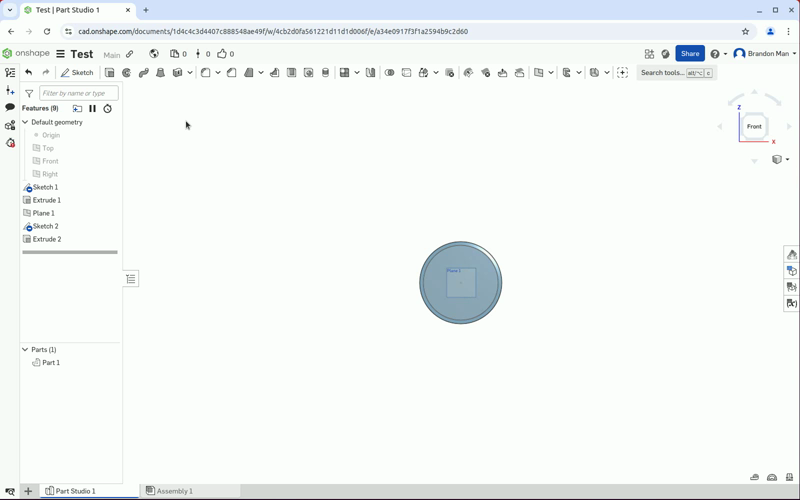
key(shift+7)
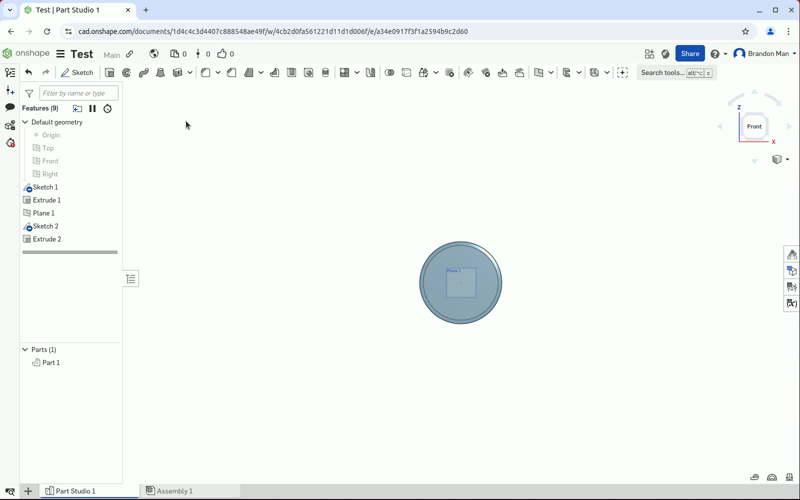
key(left, 2)
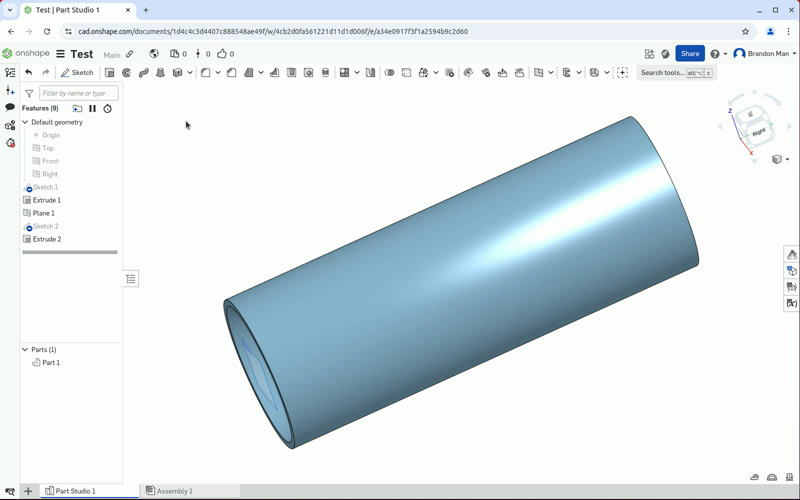
key(down, 2)
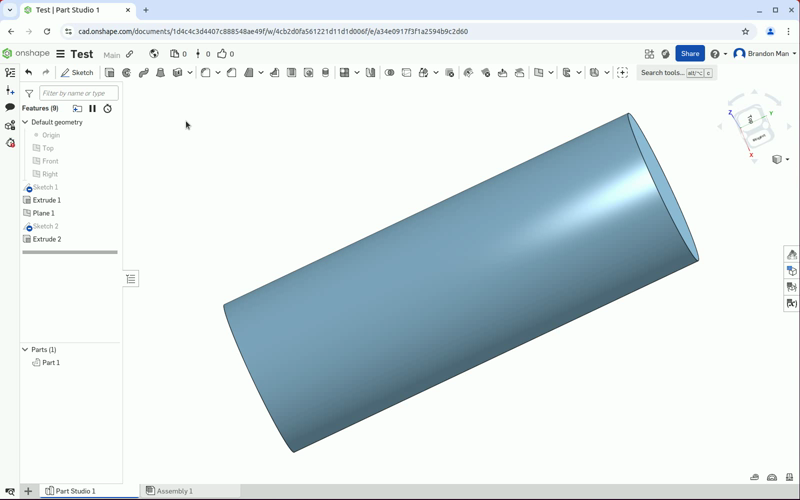
key(up, 2)
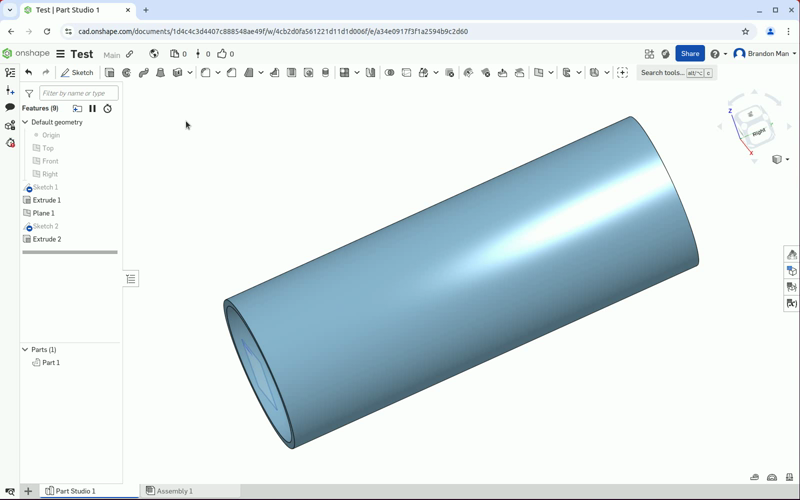
key(right, 2)
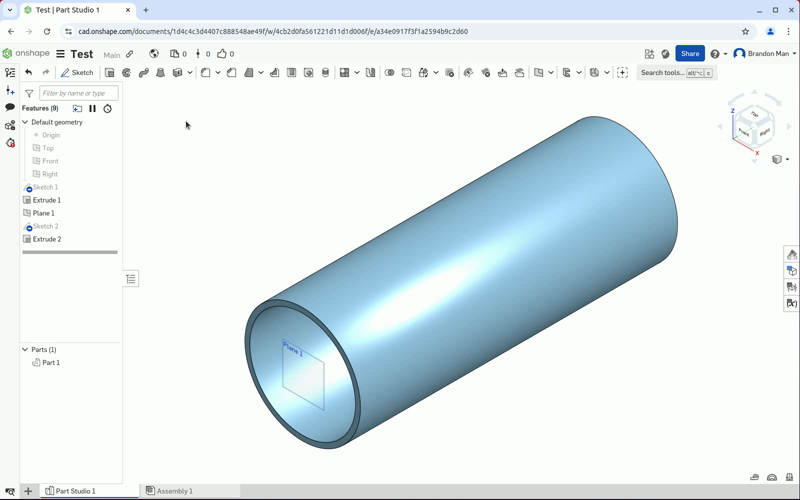
mouse_move(73, 189)
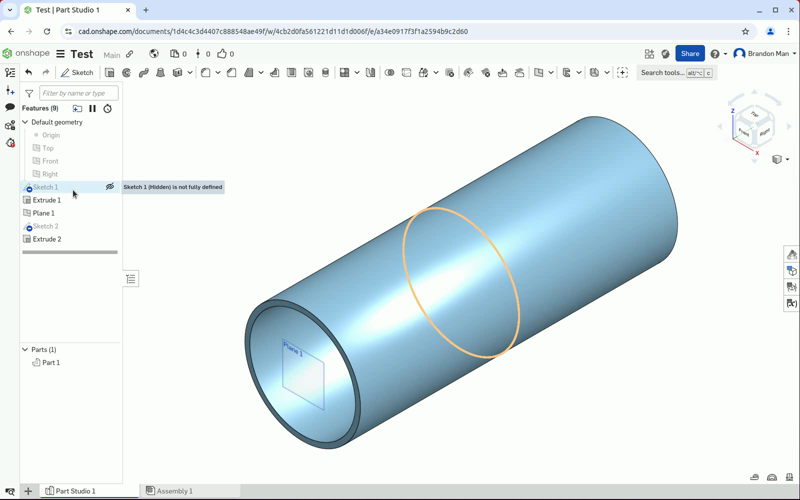
click(73, 189)